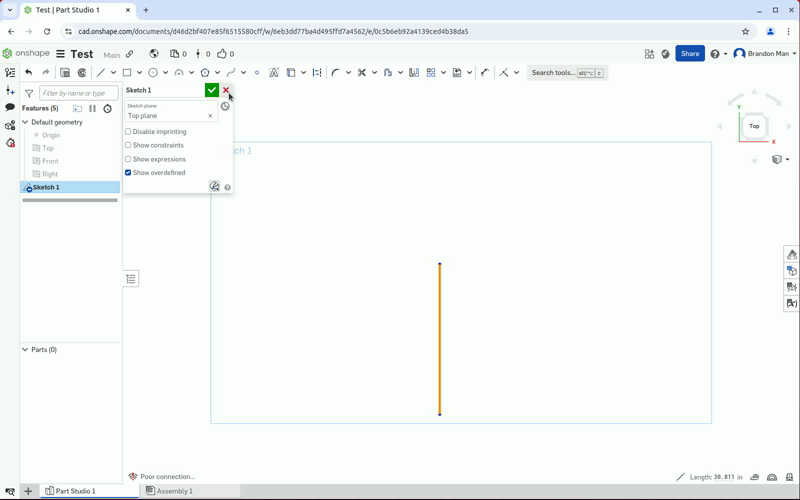
key(shift+h)
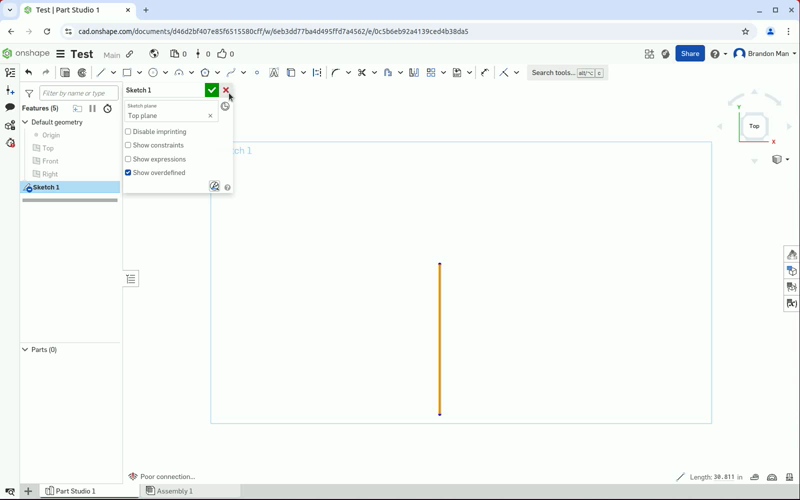
key(shift+s)
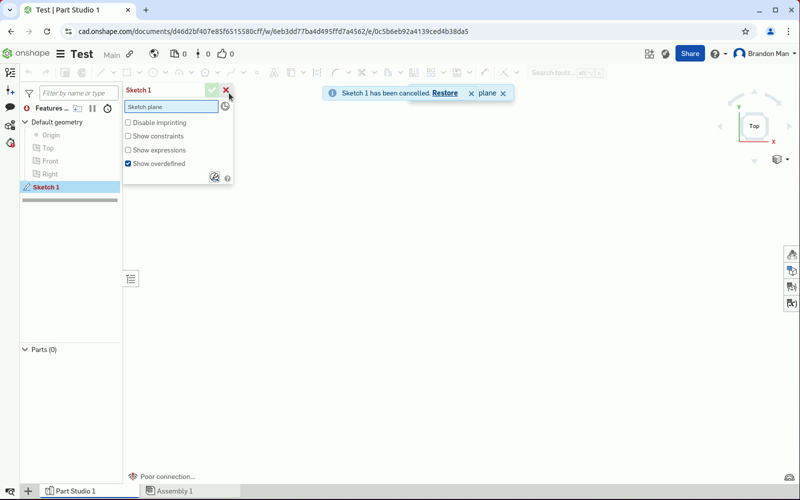
mouse_move(73, 150)
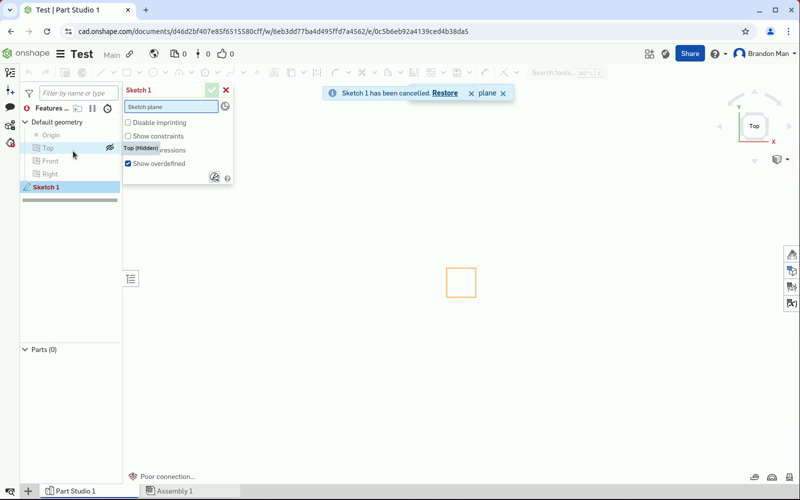
click(73, 150)
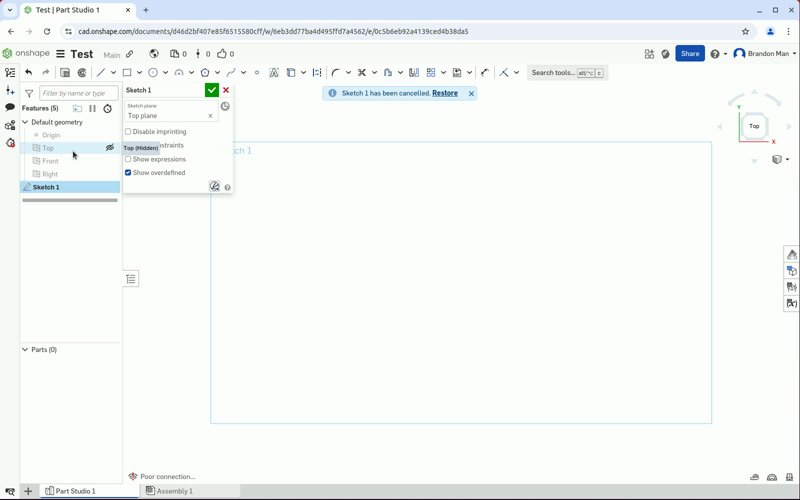
mouse_move(73, 352)
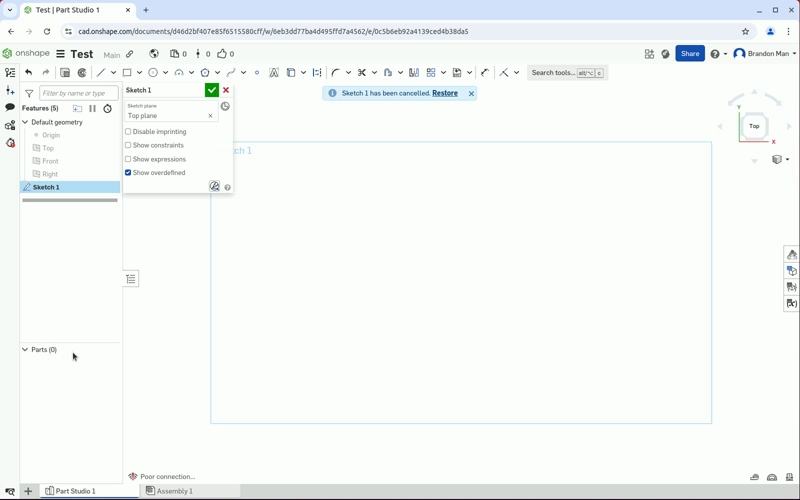
key(y)
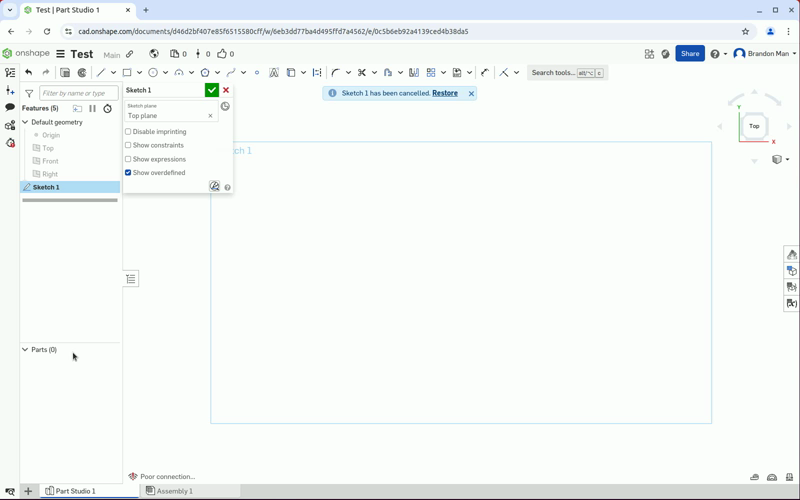
key(c)
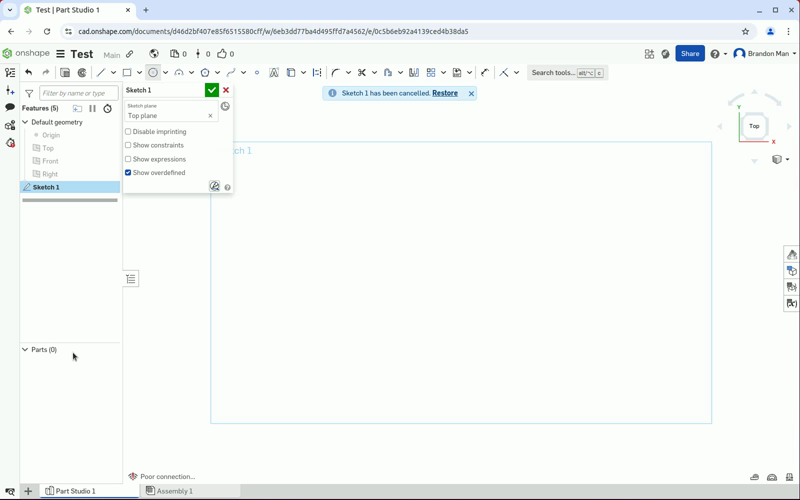
key_down(shift)
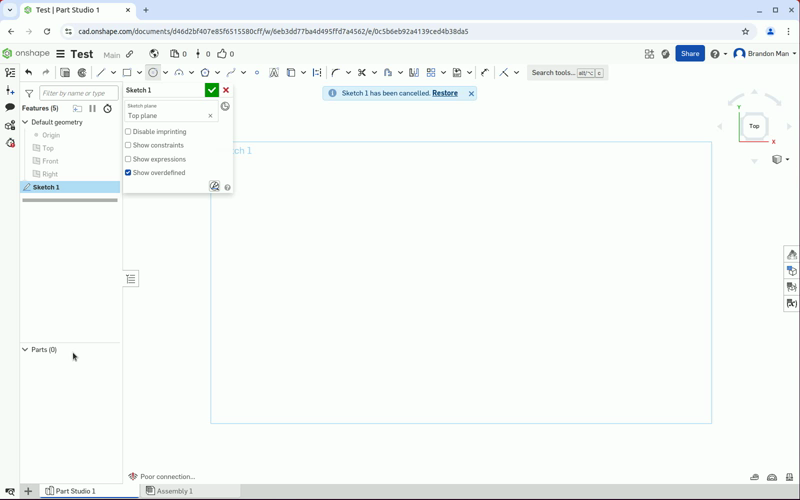
mouse_move(461, 282)
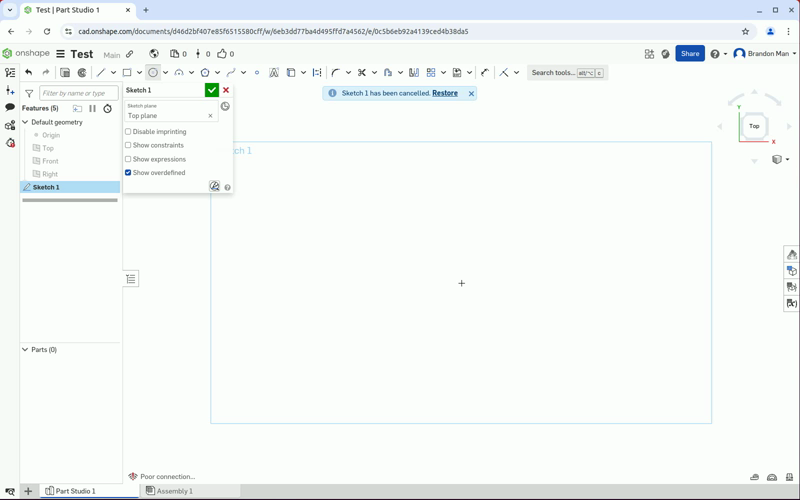
click(461, 282)
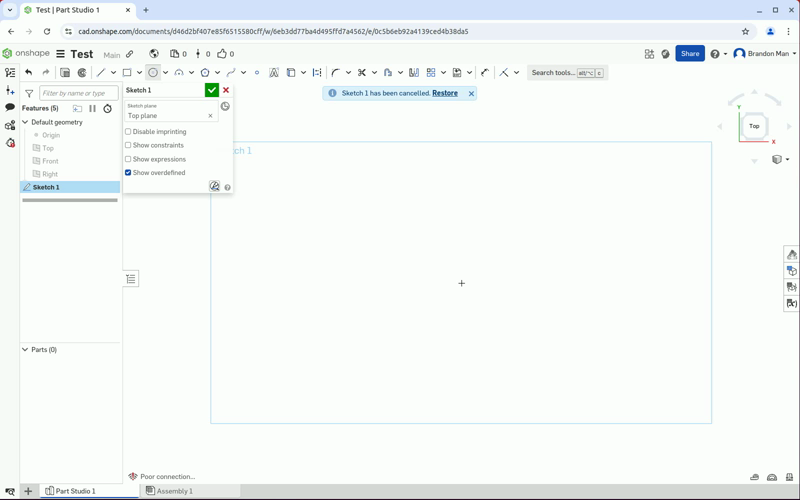
key_up(shift)
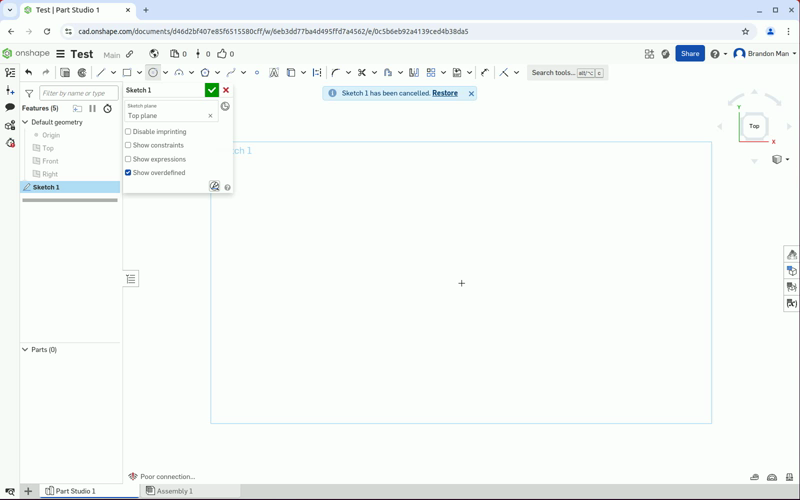
mouse_move(489, 282)
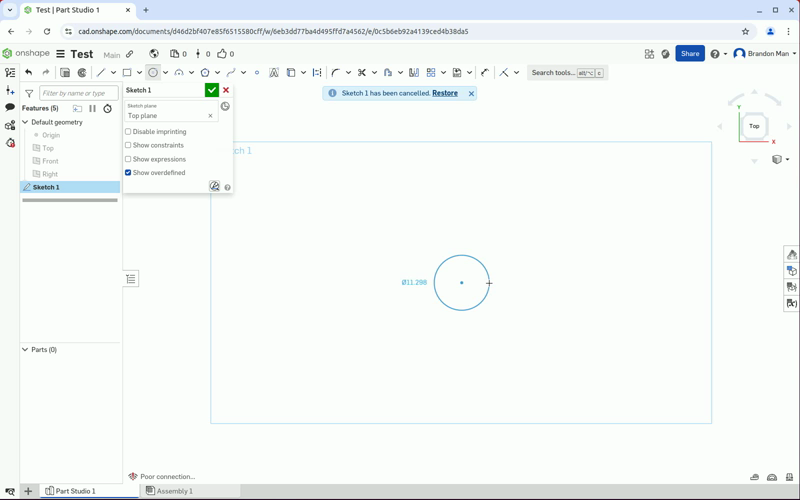
click(489, 282)
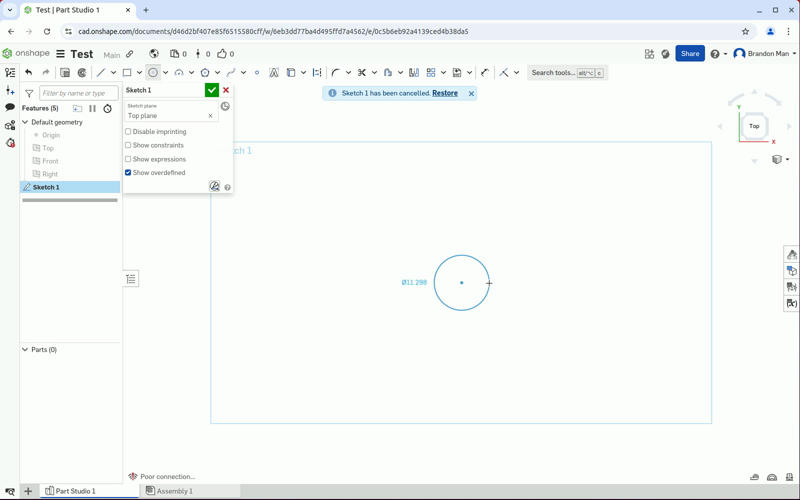
key(esc)
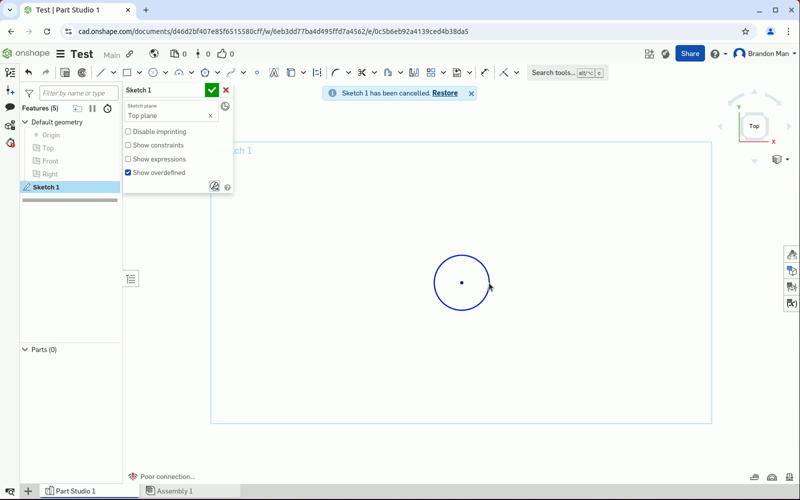
mouse_move(448, 267)
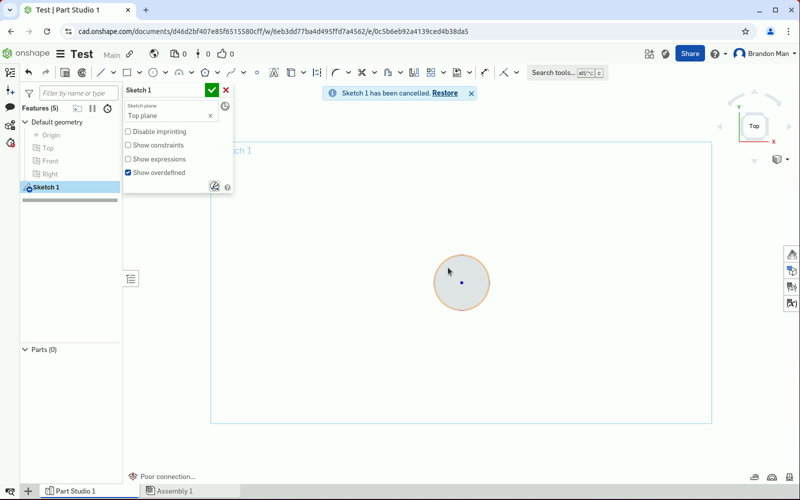
click(448, 267)
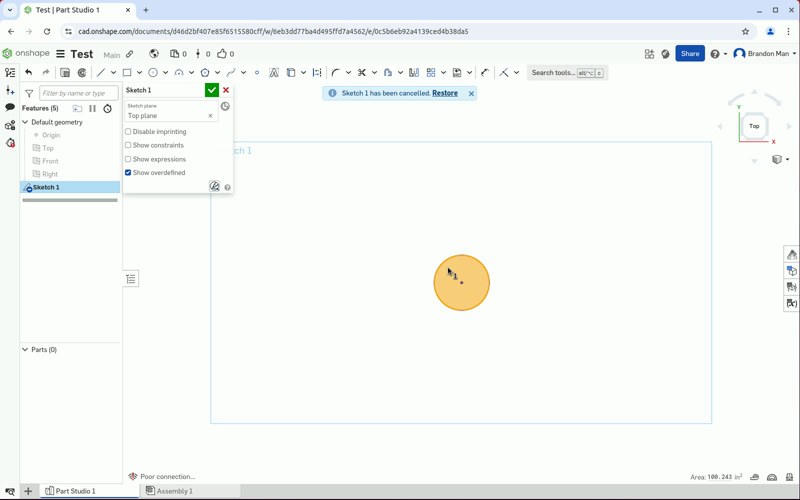
mouse_move(73, 352)
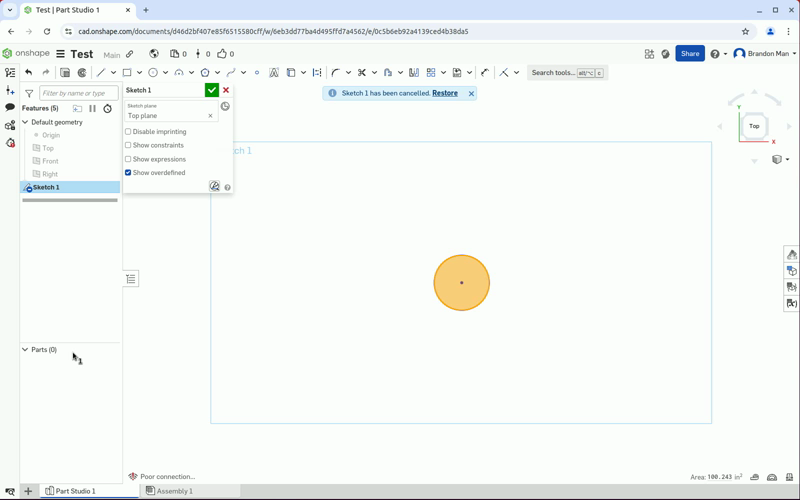
key(shift+y)
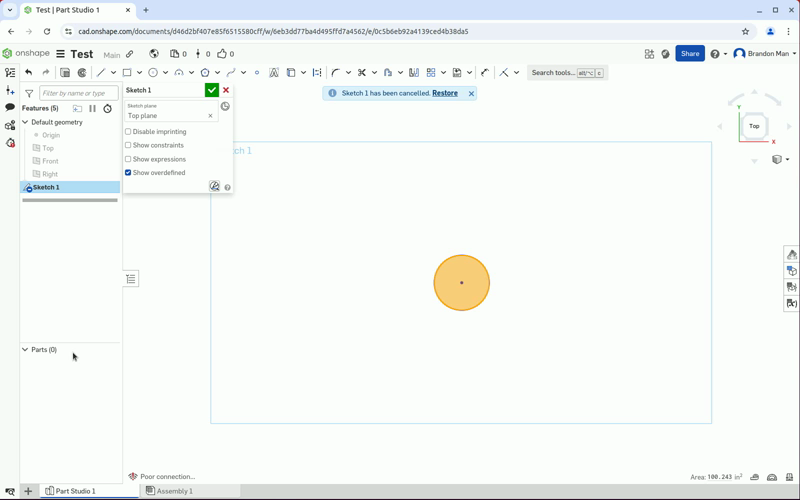
key(shift+e)
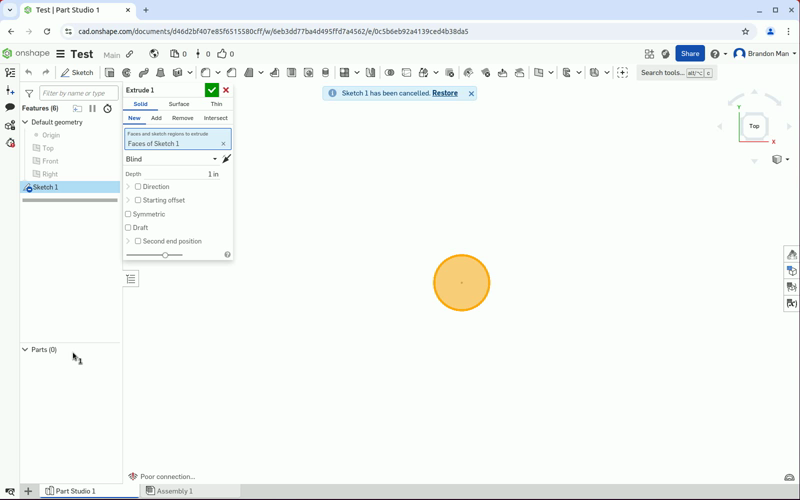
mouse_move(143, 106)
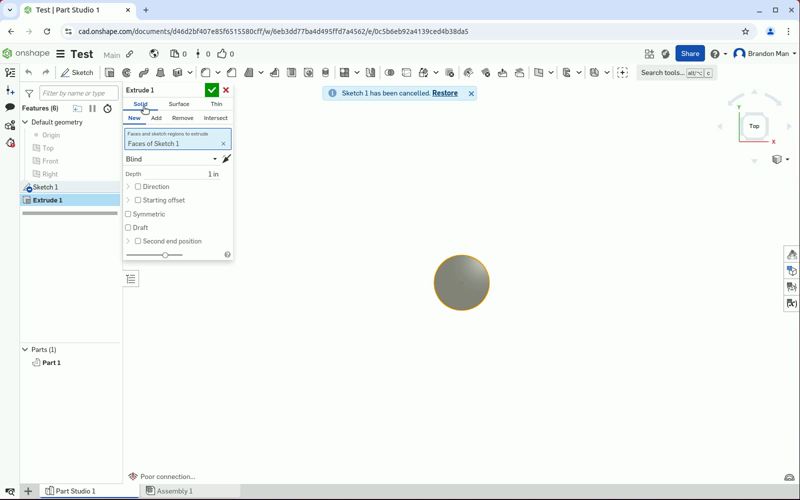
click(143, 106)
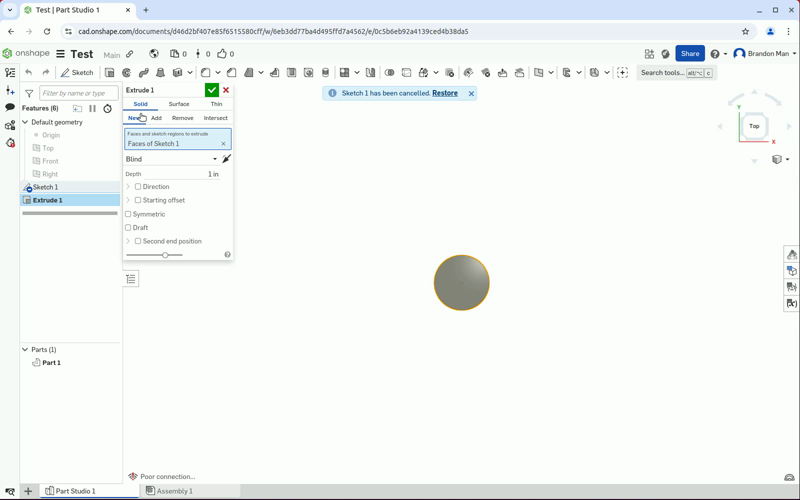
mouse_move(137, 120)
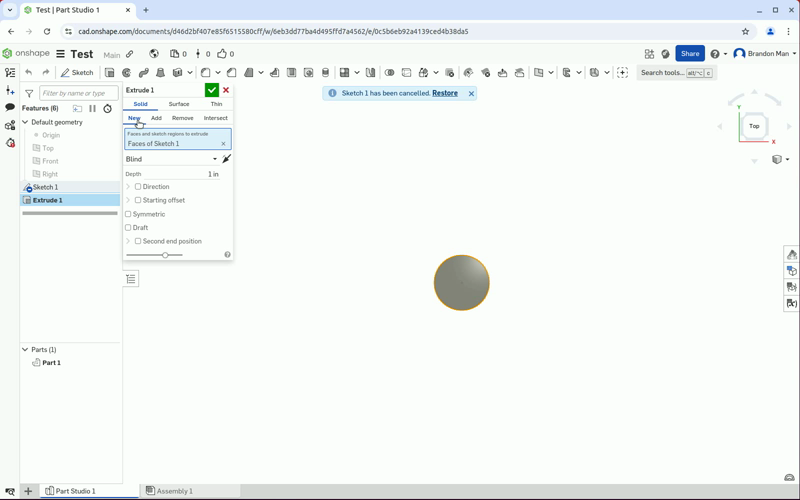
click(137, 120)
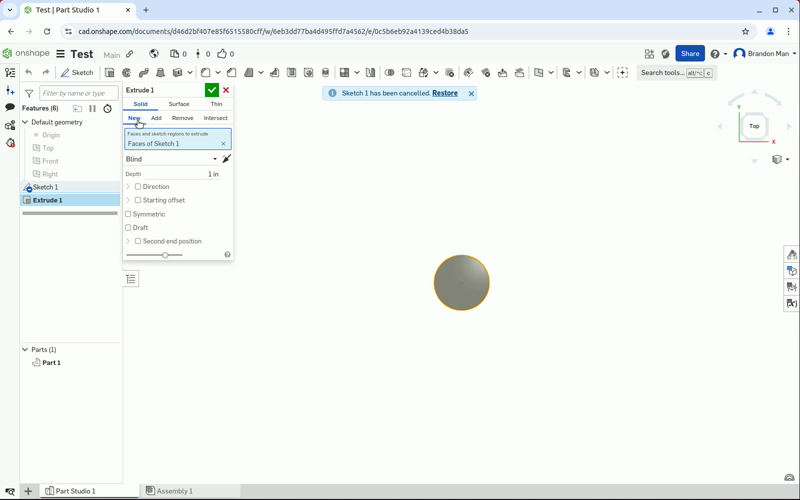
key(tab, 4)
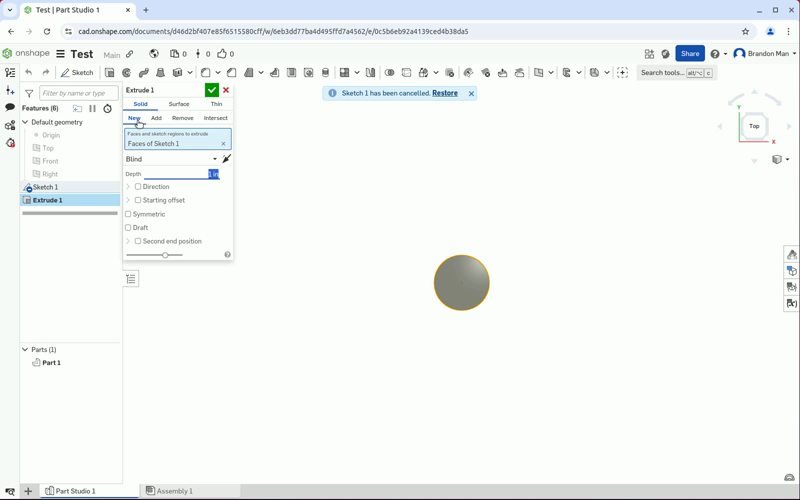
text(23.108)
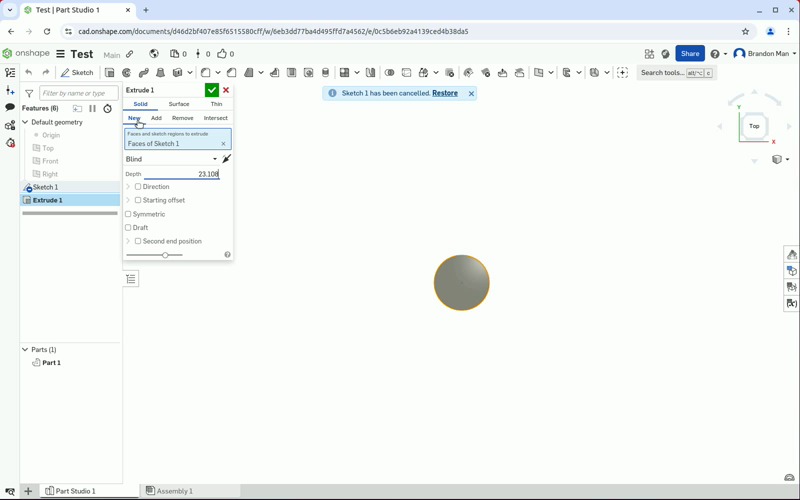
key(enter)
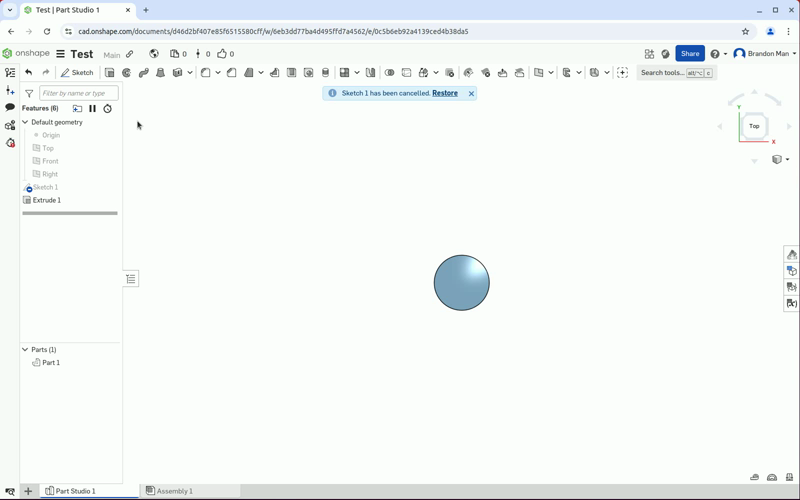
key(shift+h)
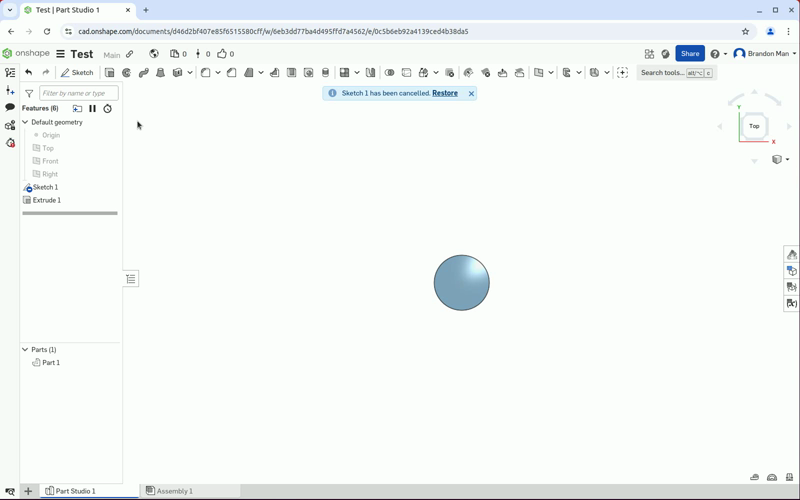
key(shift+h)
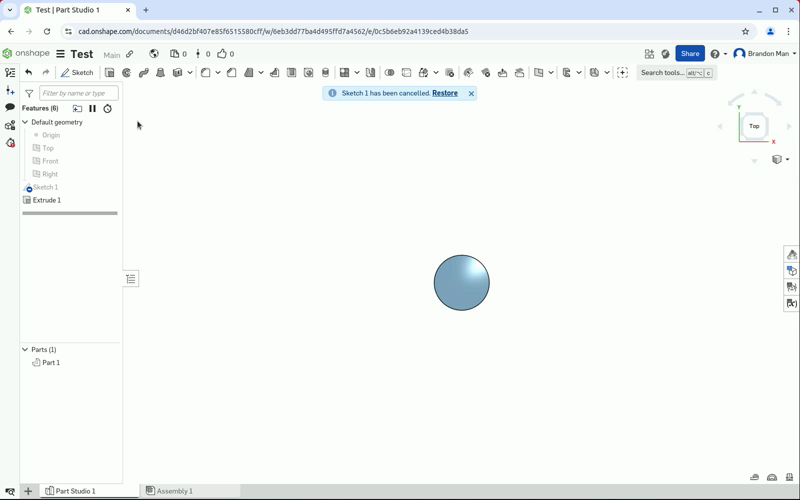
mouse_move(73, 189)
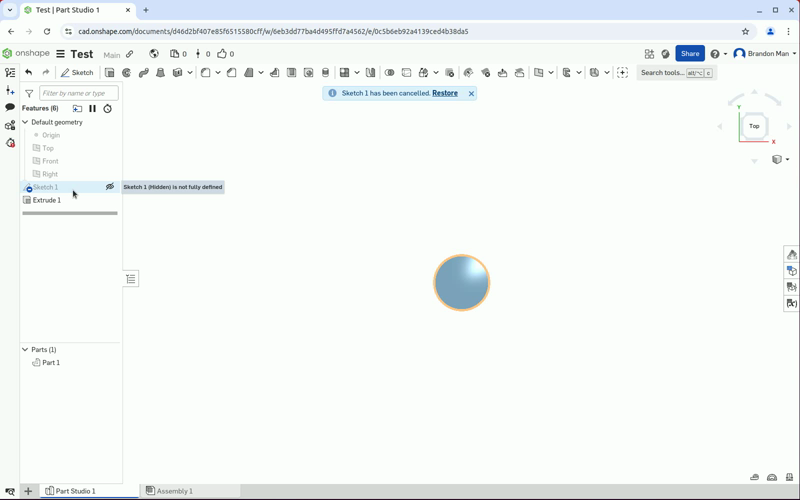
click(73, 189)
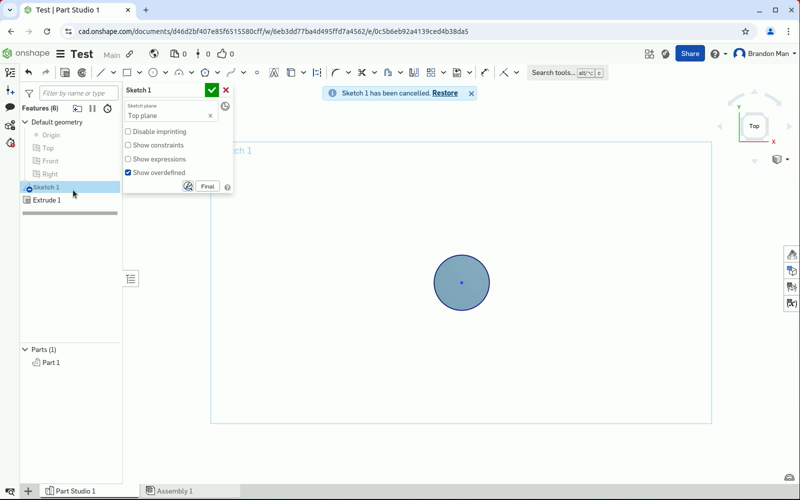
mouse_move(229, 92)
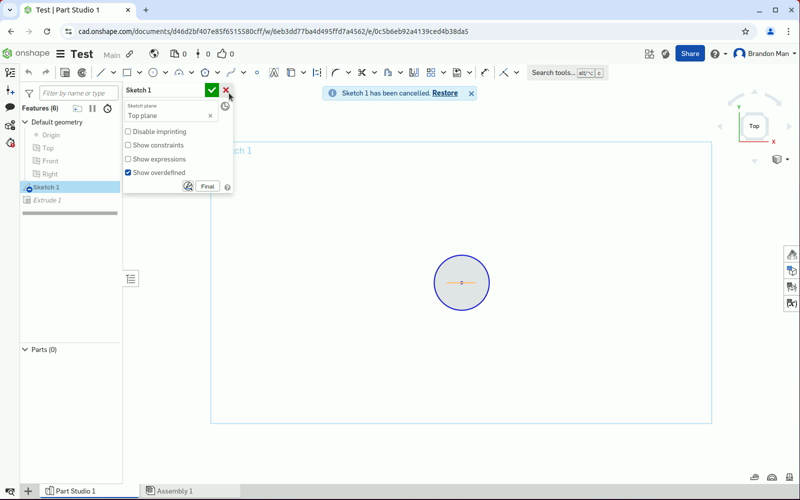
click(229, 92)
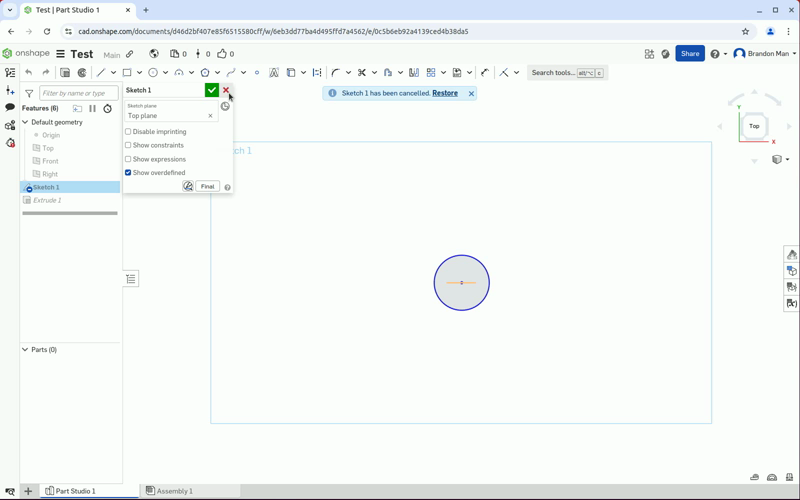
key(shift+s)
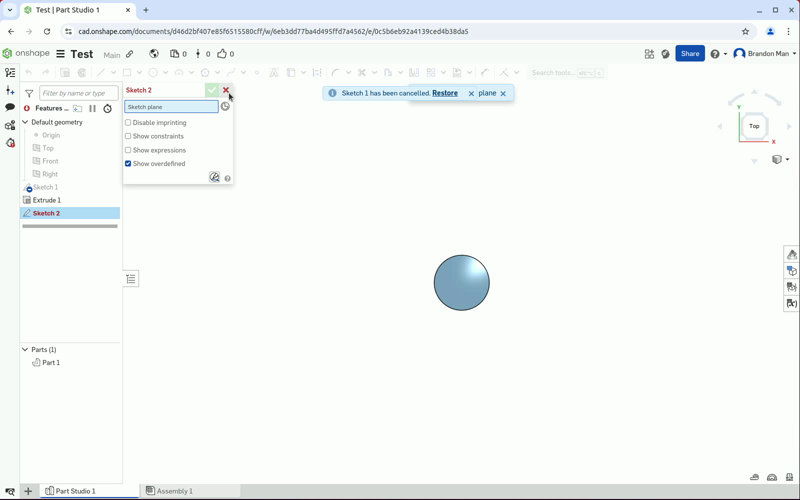
mouse_move(73, 150)
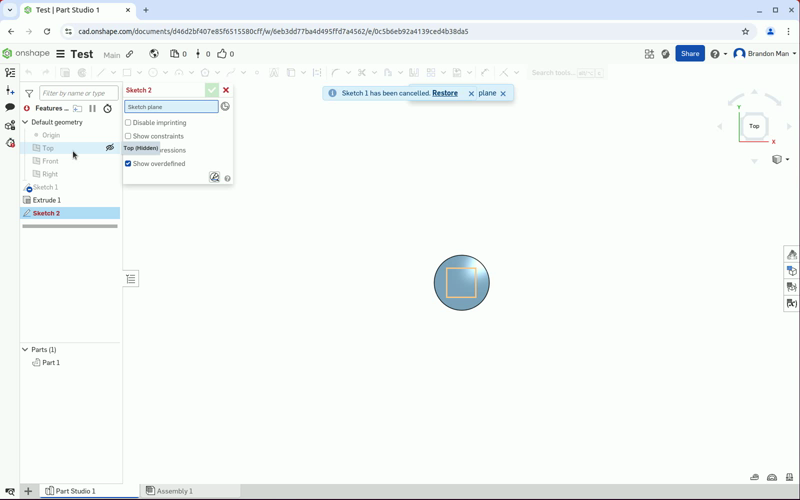
click(73, 150)
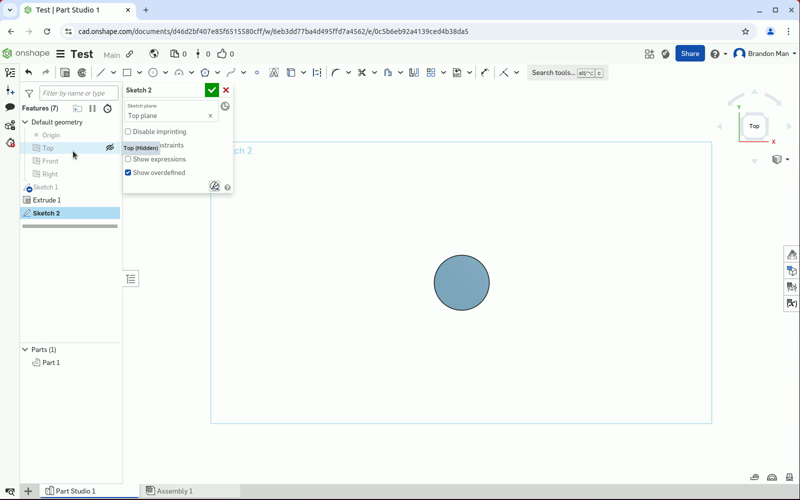
mouse_move(73, 352)
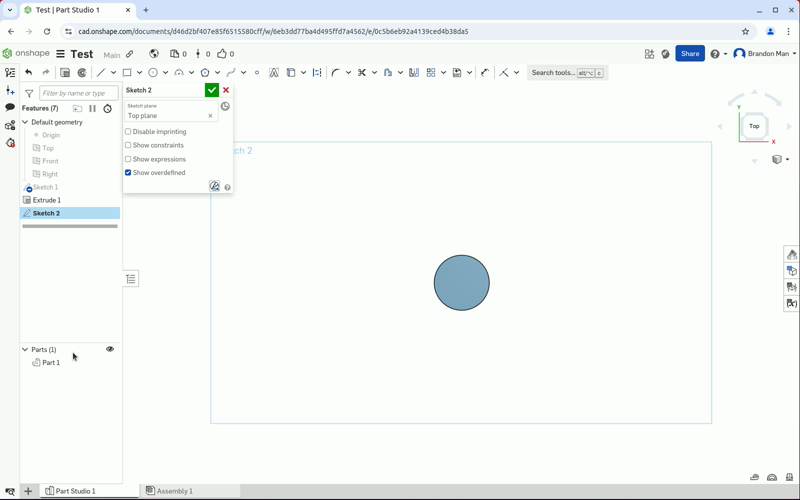
key(y)
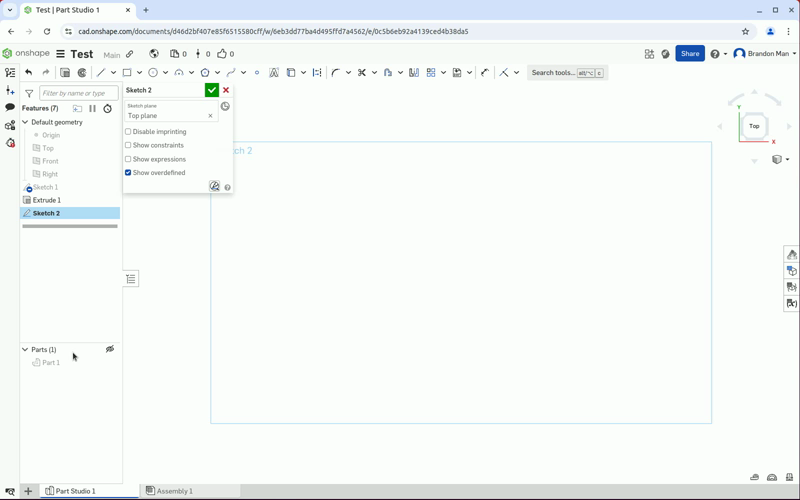
key(c)
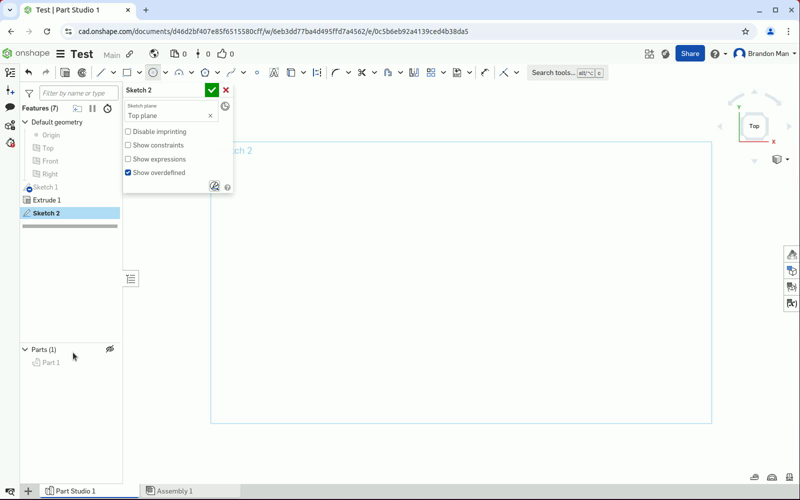
key_down(shift)
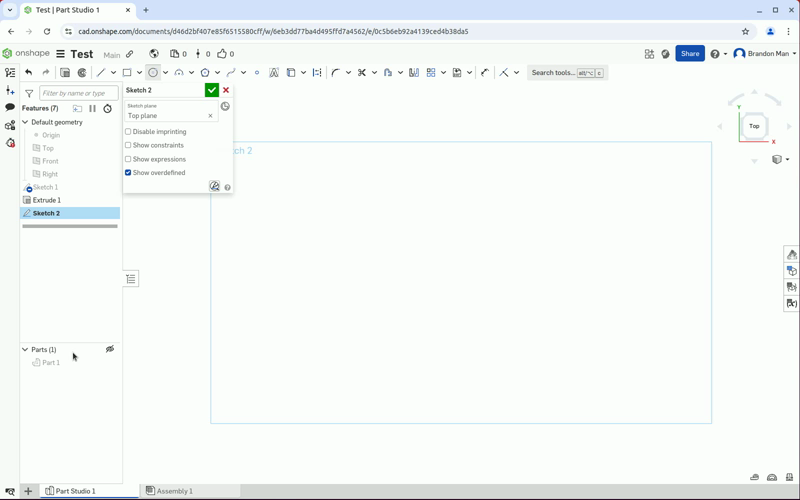
mouse_move(460, 282)
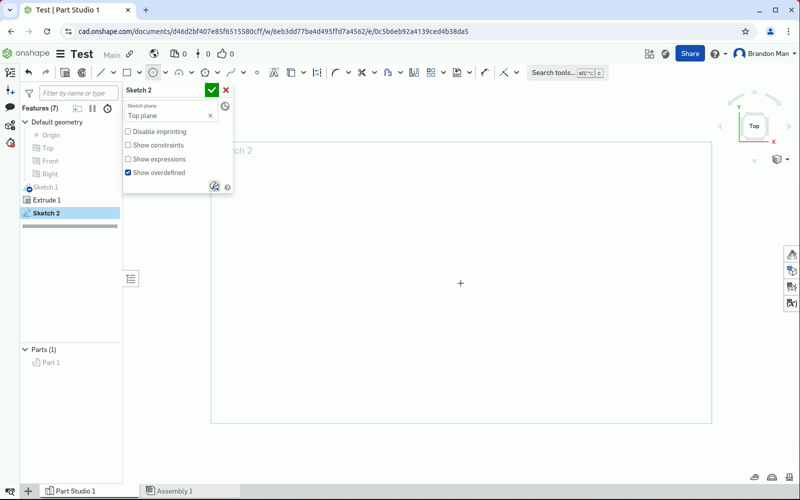
click(460, 282)
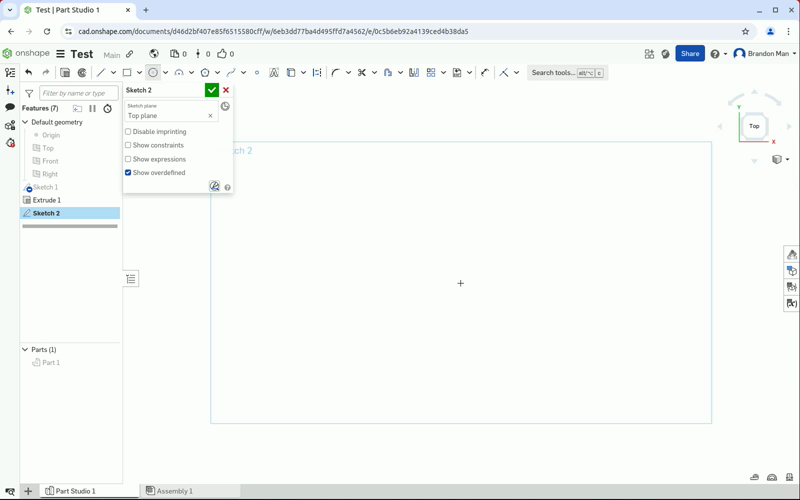
key_up(shift)
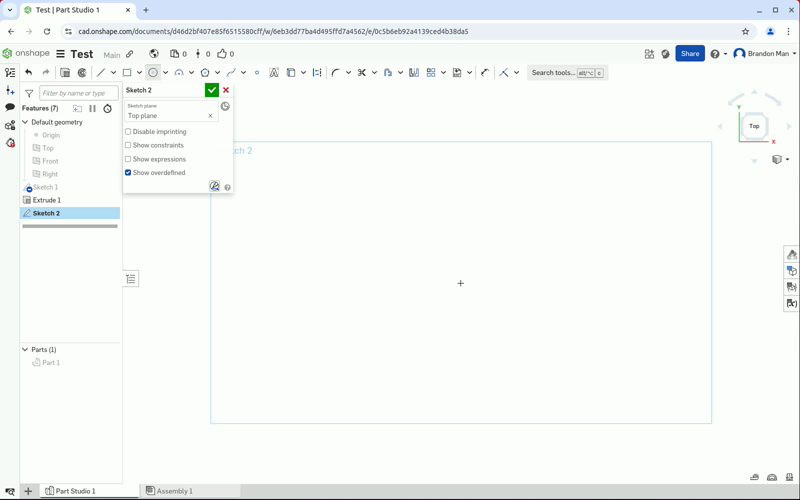
mouse_move(482, 282)
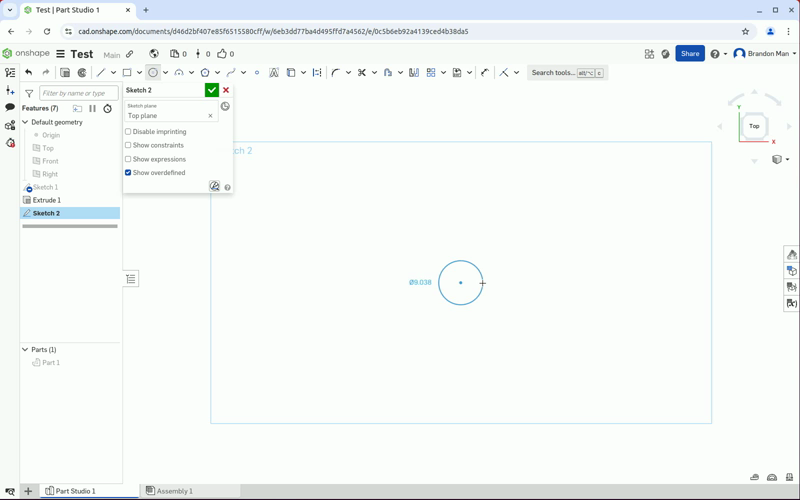
click(482, 282)
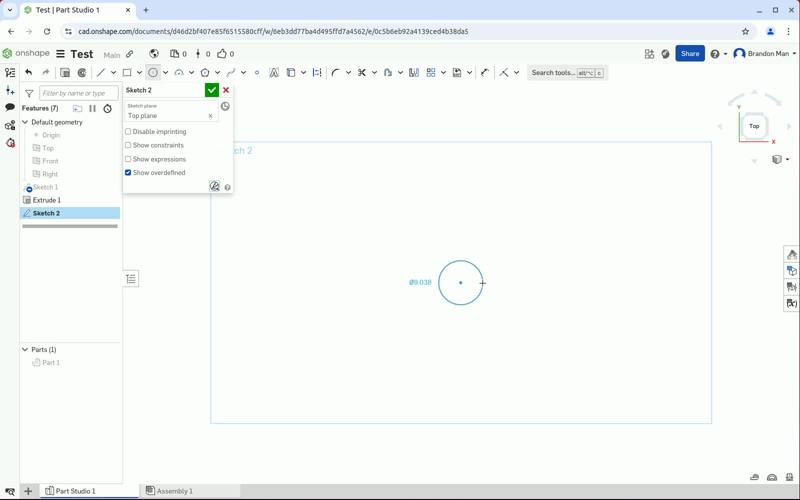
key(esc)
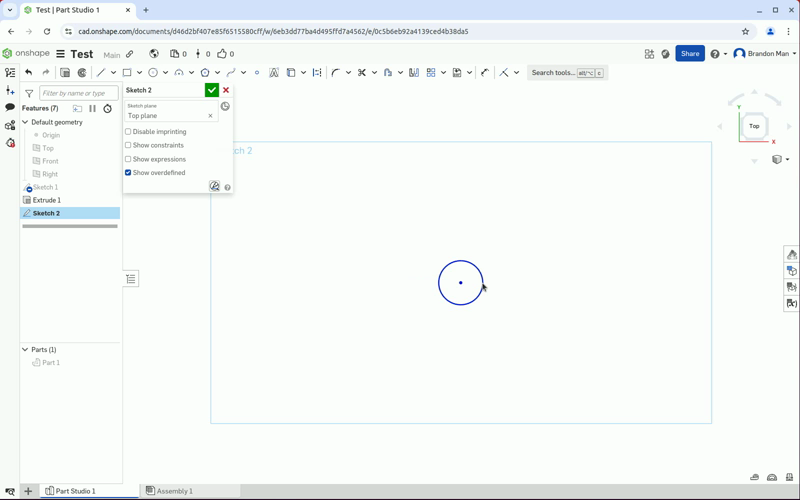
mouse_move(471, 282)
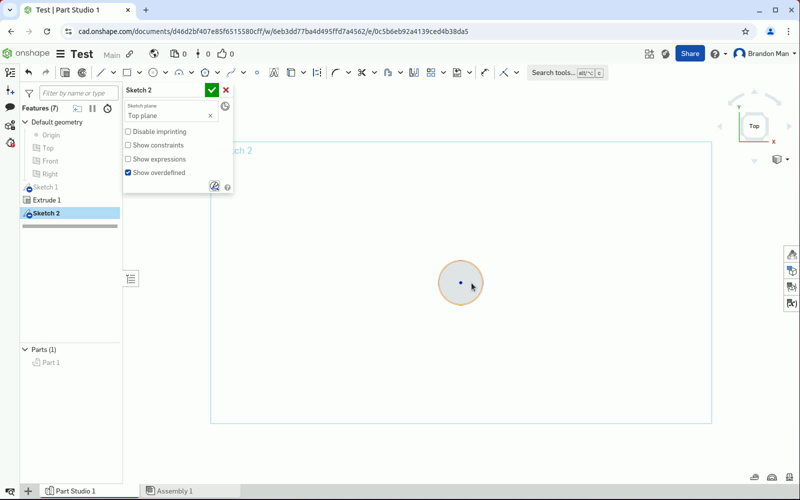
scroll(6)
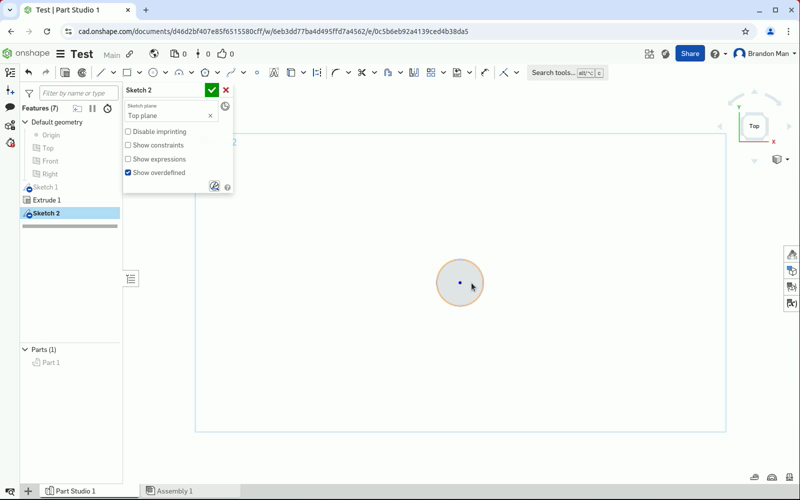
scroll(6)
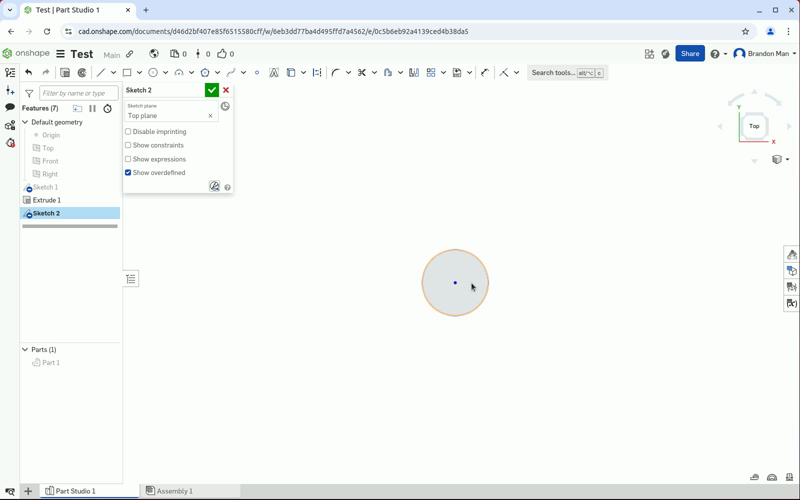
scroll(6)
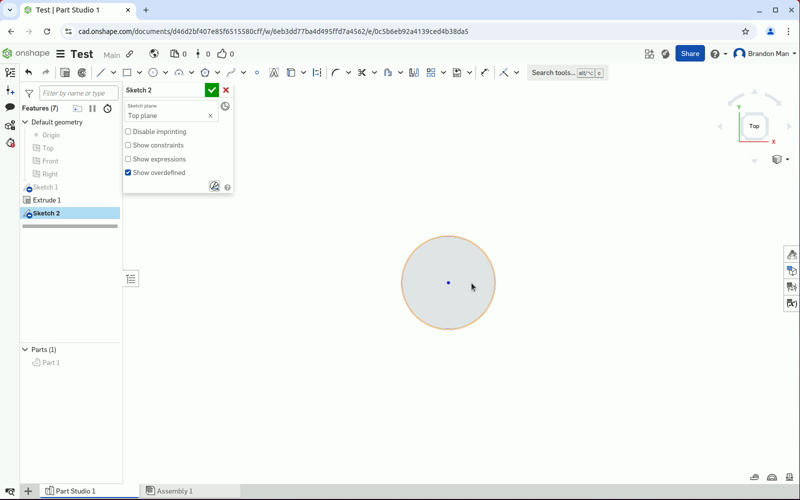
scroll(6)
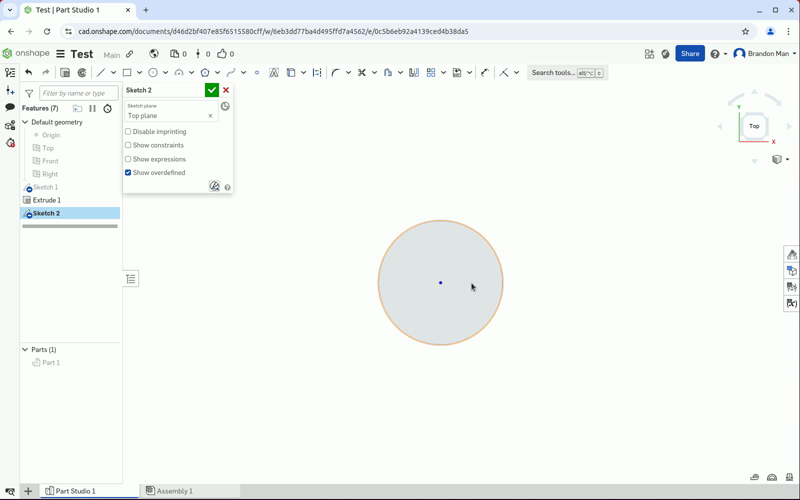
scroll(6)
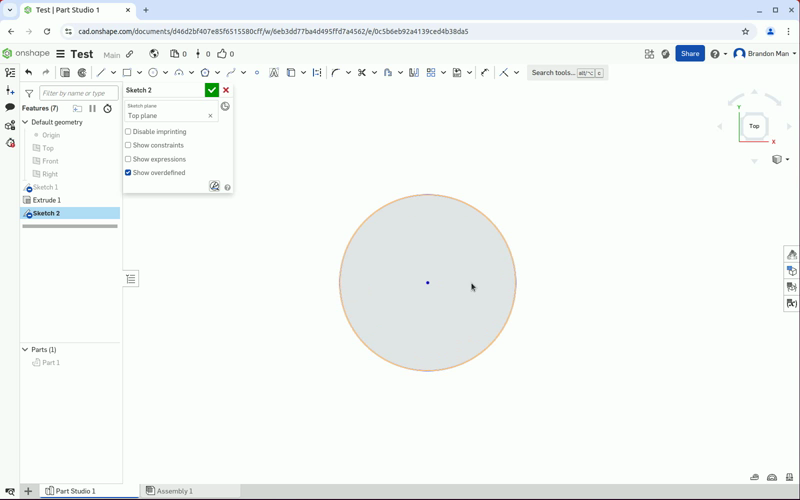
scroll(6)
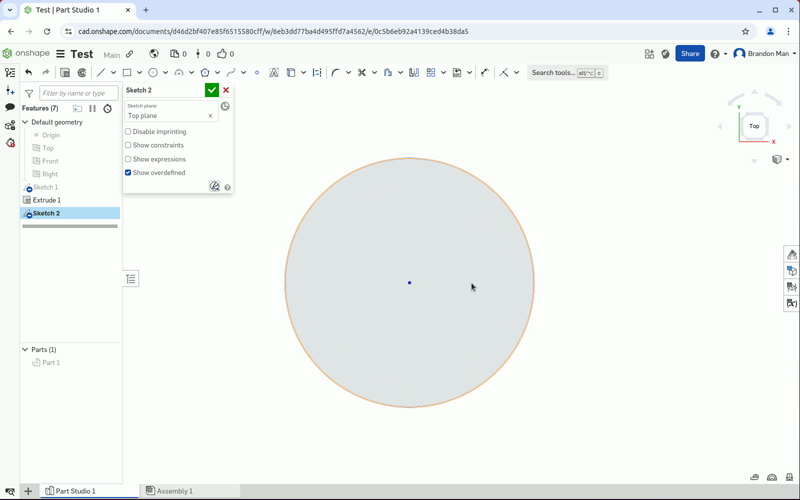
scroll(6)
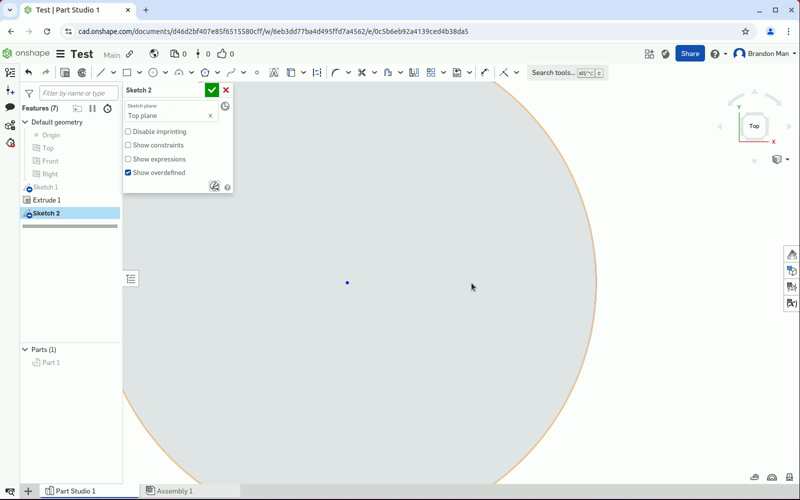
click(471, 282)
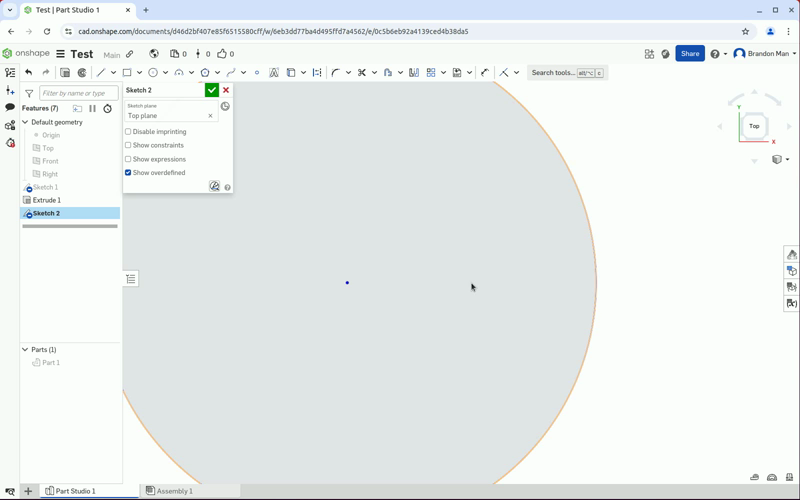
scroll(-6)
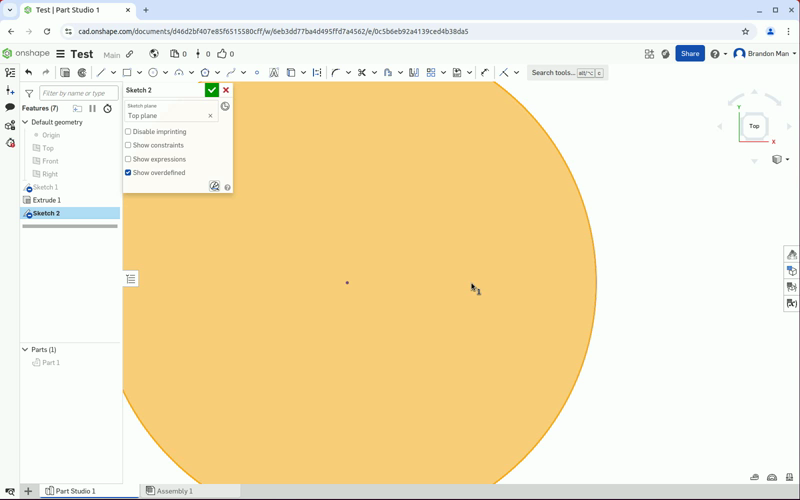
scroll(-6)
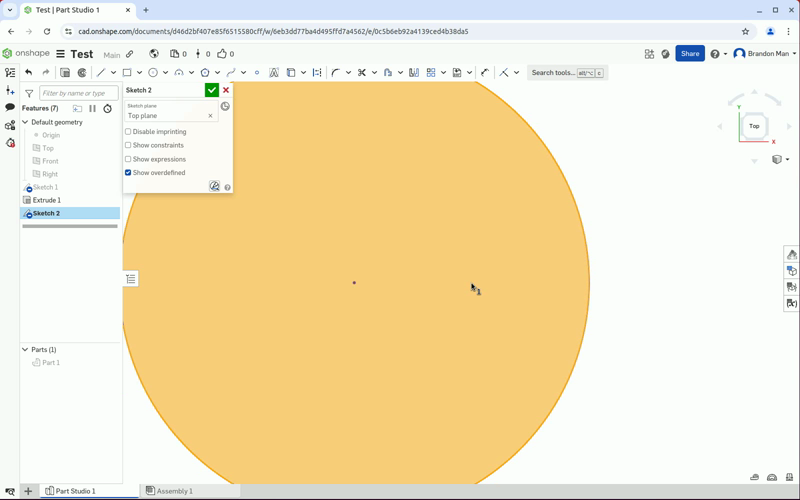
scroll(-6)
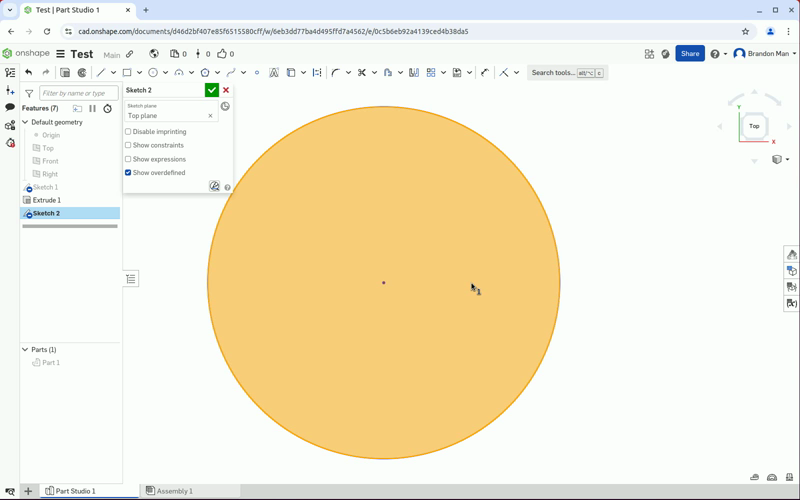
scroll(-6)
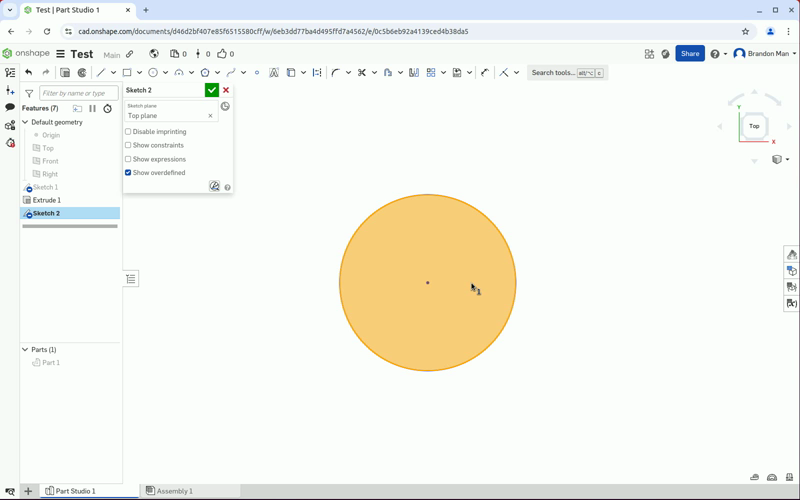
scroll(-6)
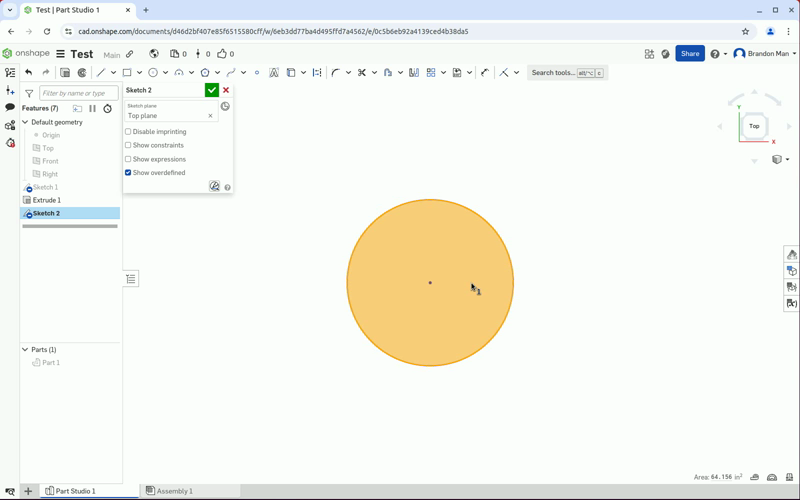
scroll(-6)
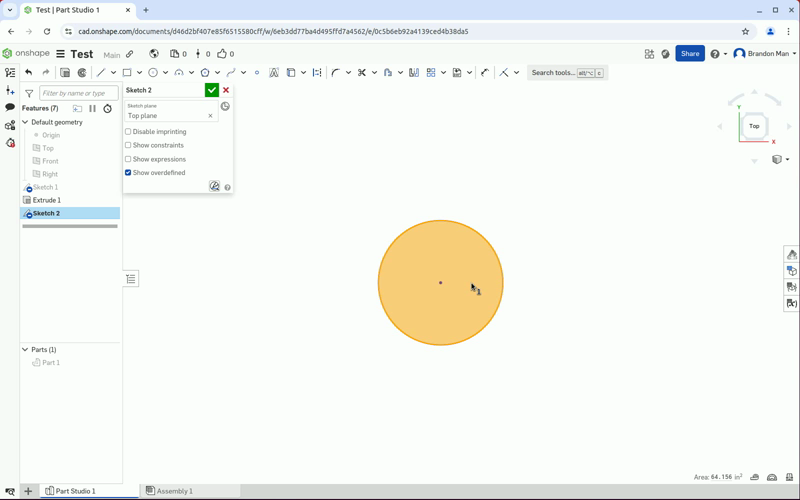
scroll(-6)
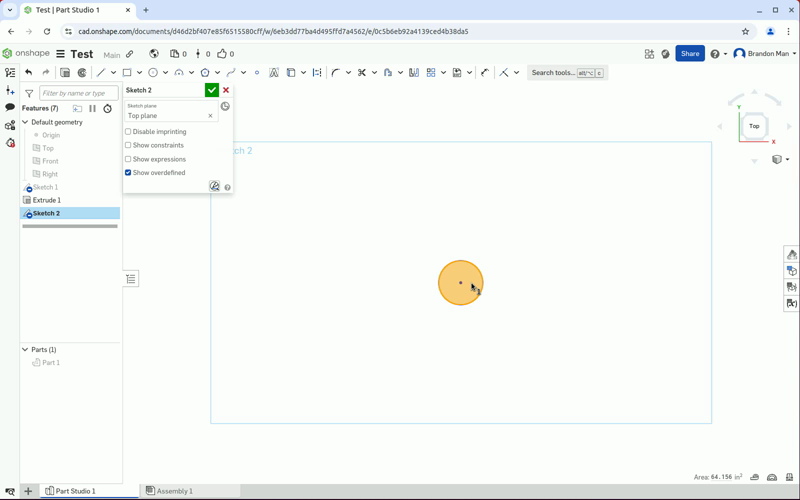
mouse_move(73, 352)
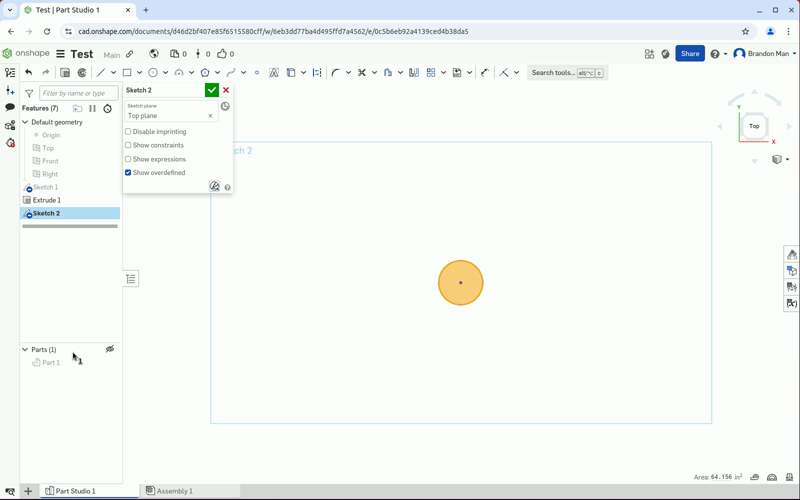
key(shift+y)
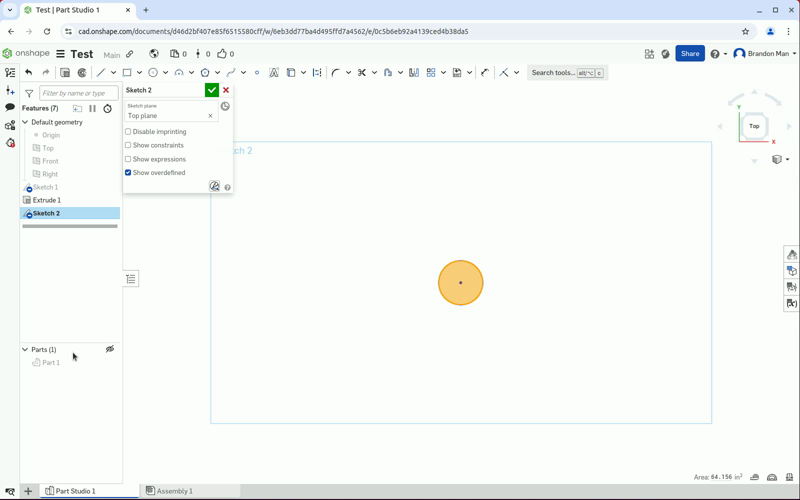
key(shift+e)
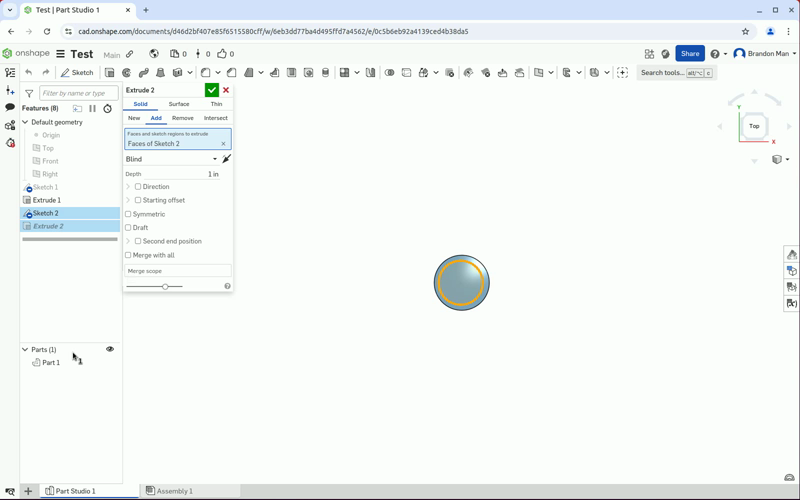
mouse_move(143, 106)
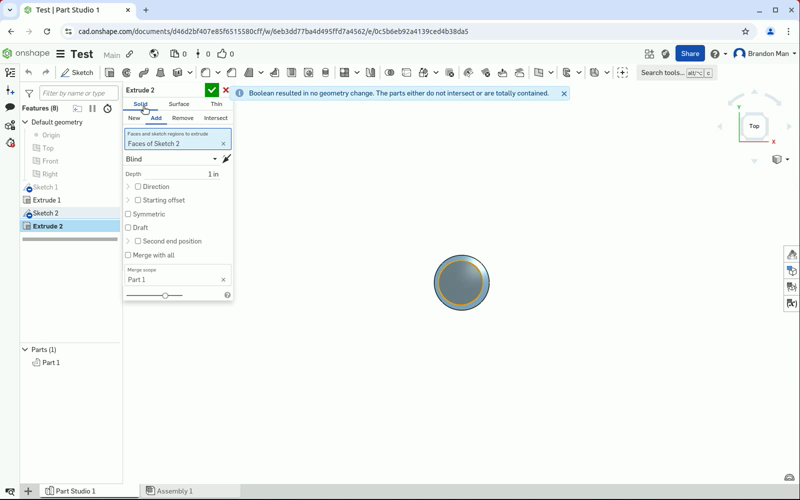
click(143, 106)
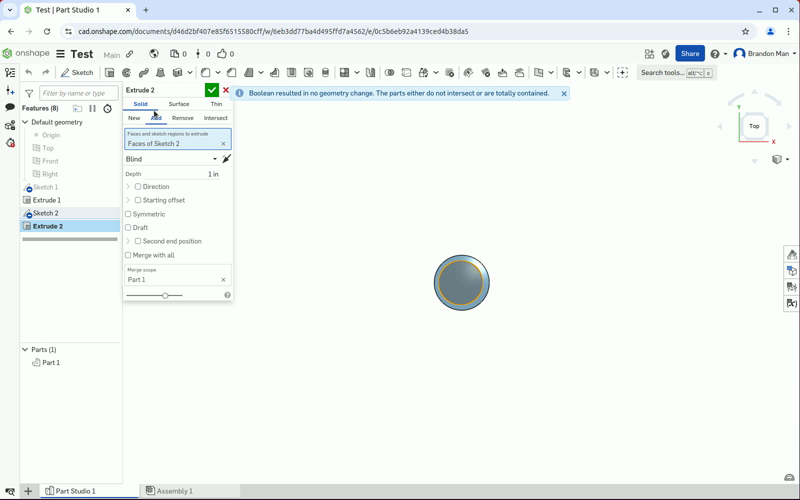
mouse_move(186, 120)
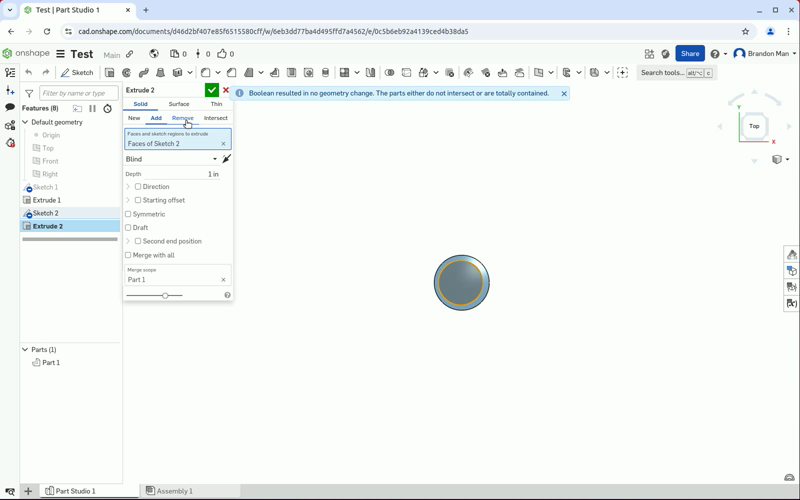
click(186, 120)
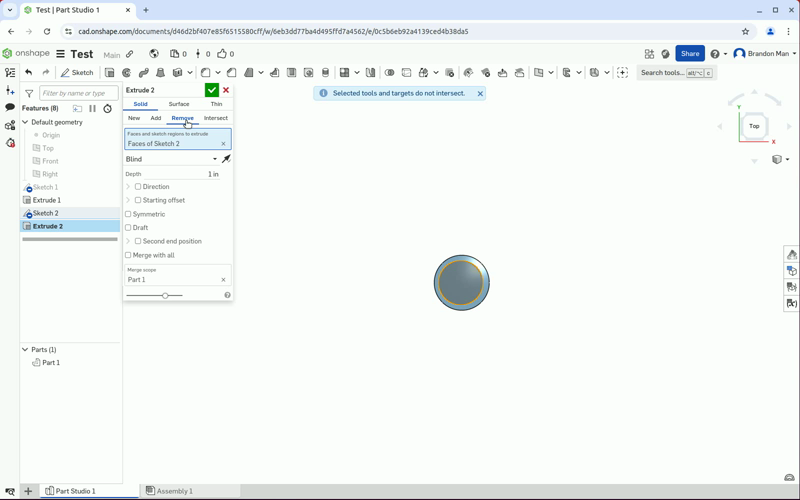
key(tab, 4)
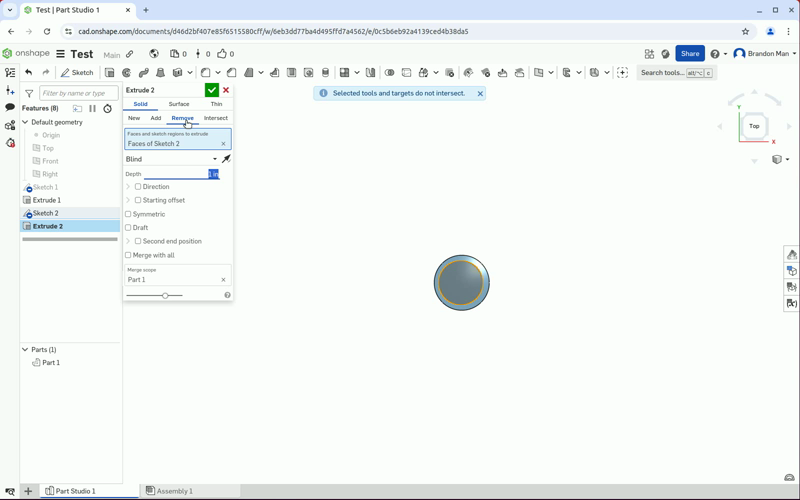
text(-17.813)
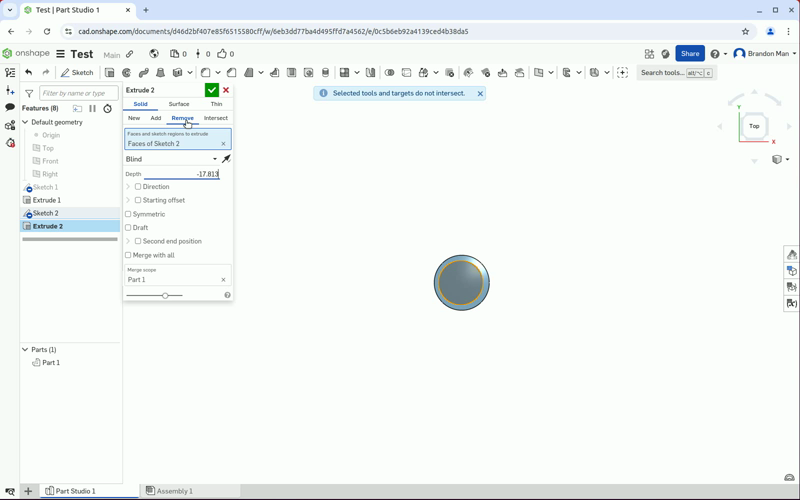
key(tab, 6)
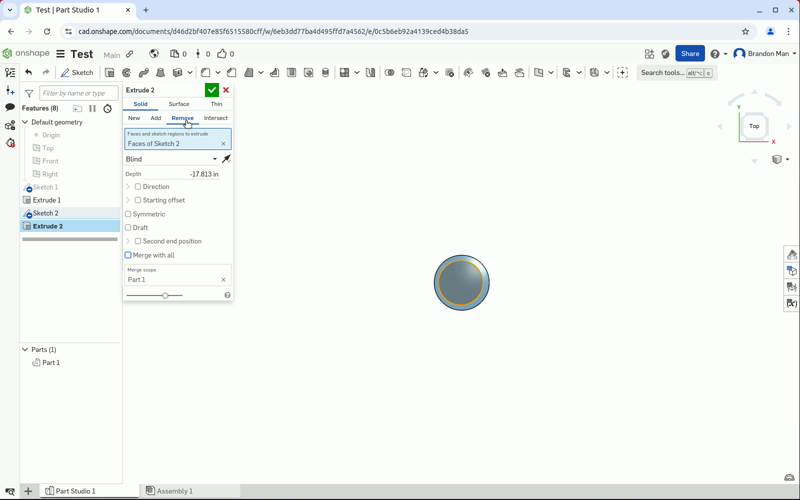
key(space)
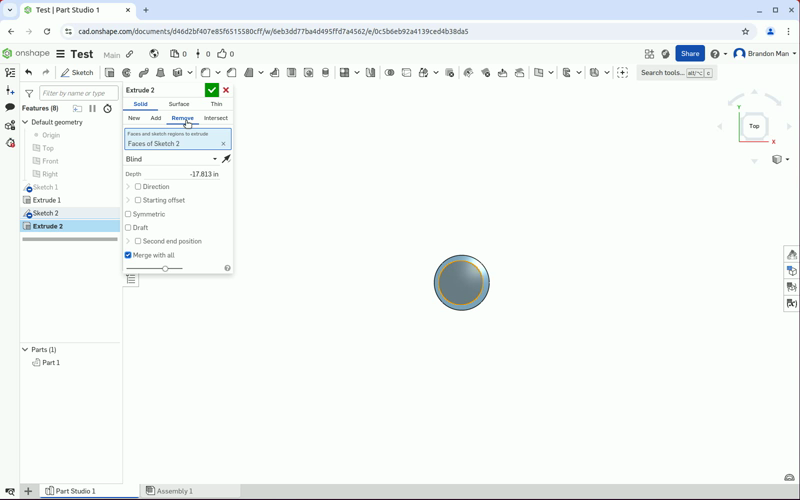
key(enter)
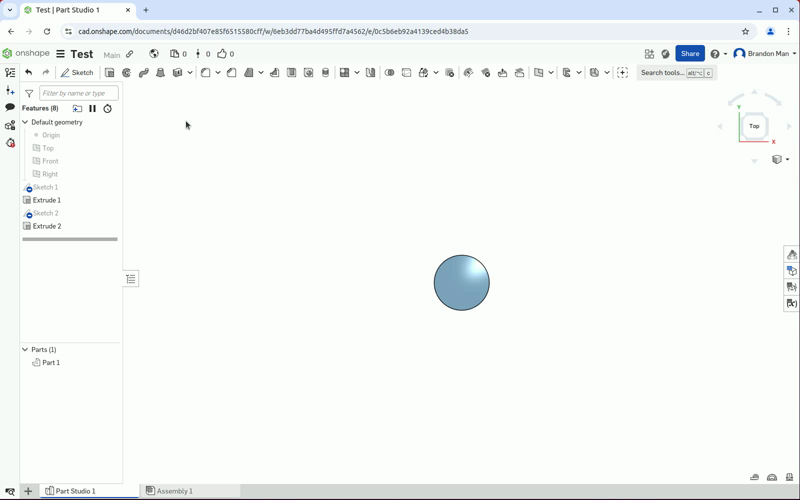
key(shift+h)
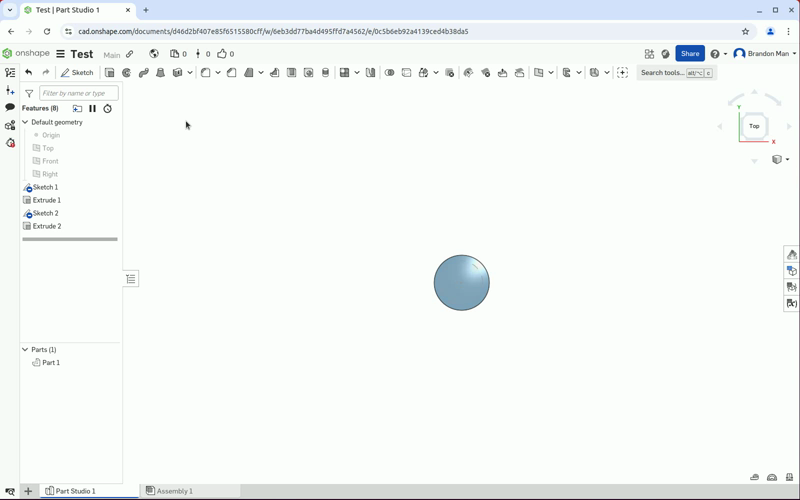
key(shift+h)
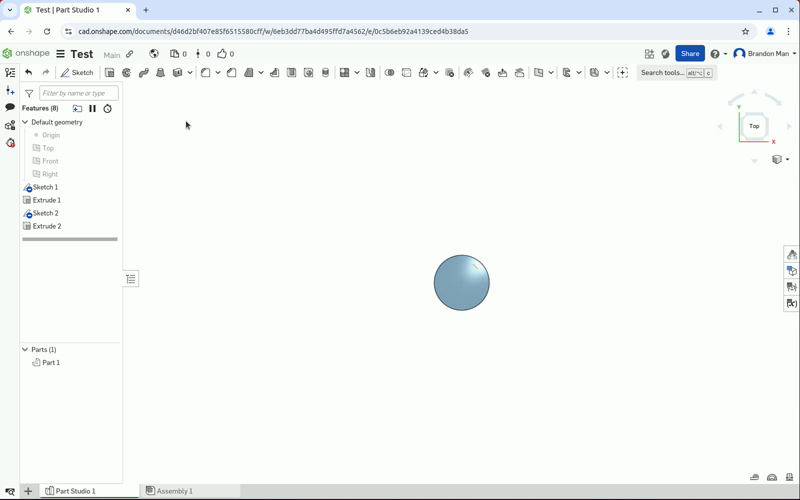
key(shift+7)
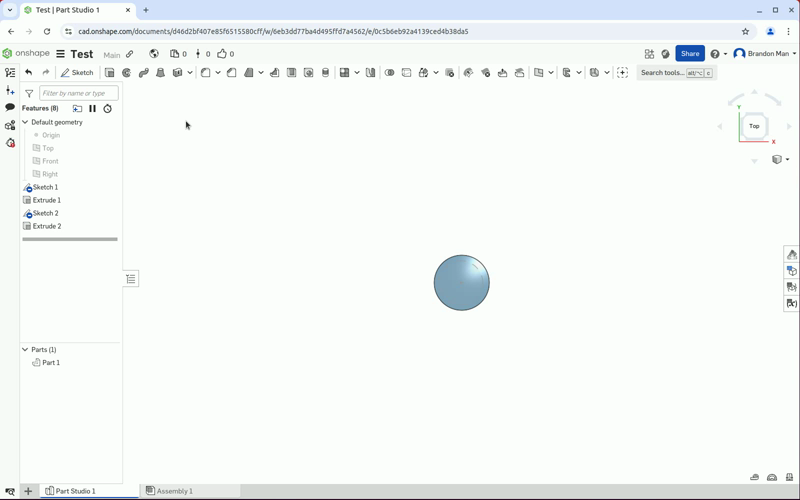
key(up, 3)
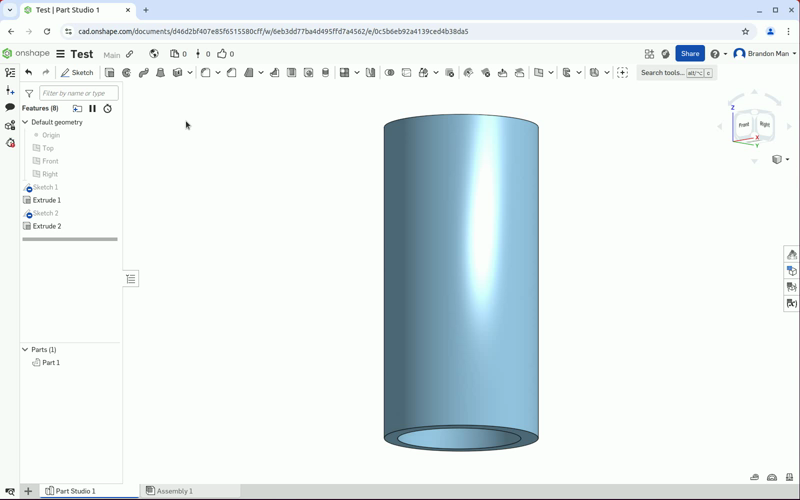
key(left, 3)
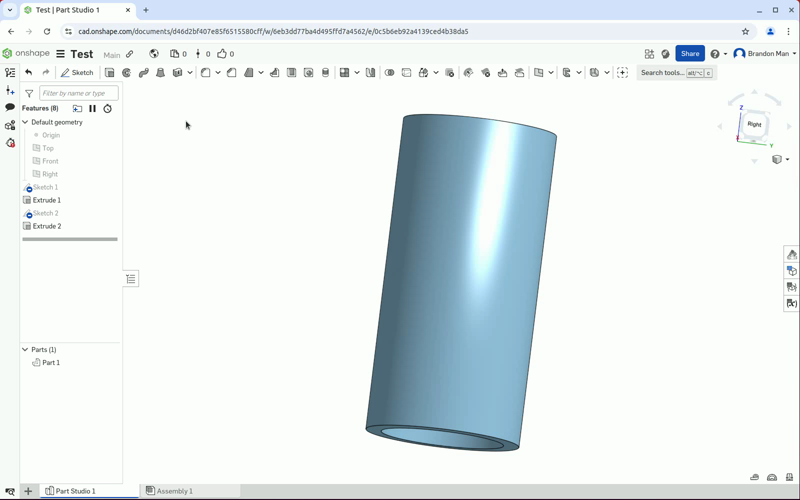
key(right, 3)
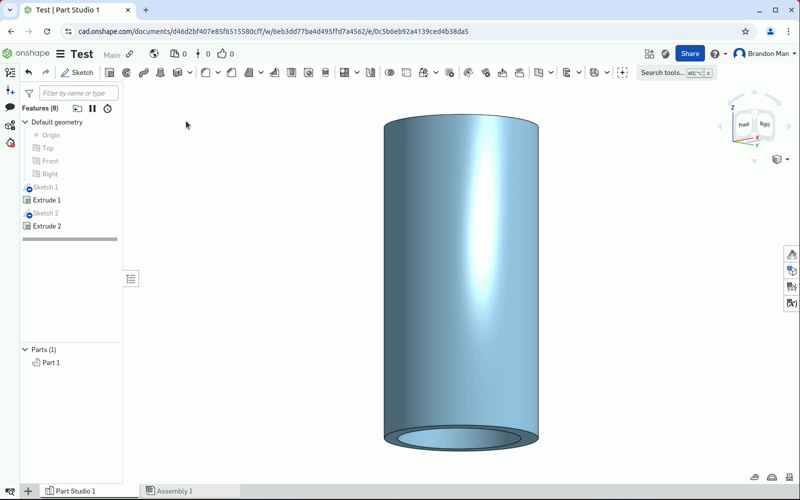
key(down, 3)
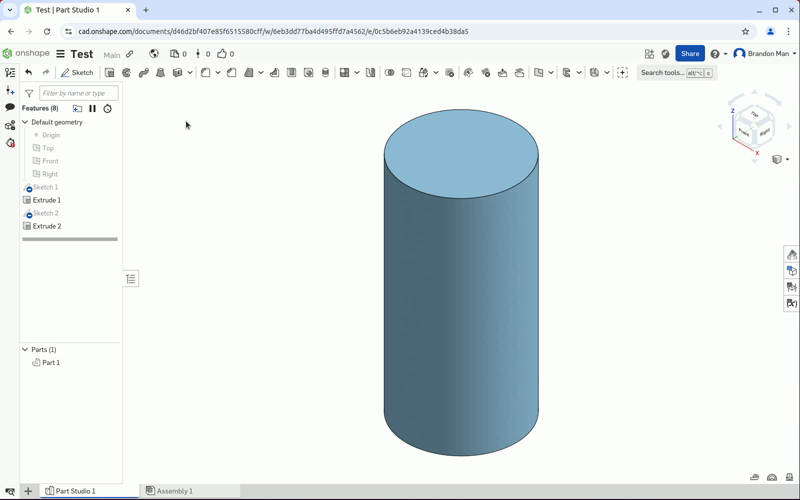
mouse_move(73, 189)
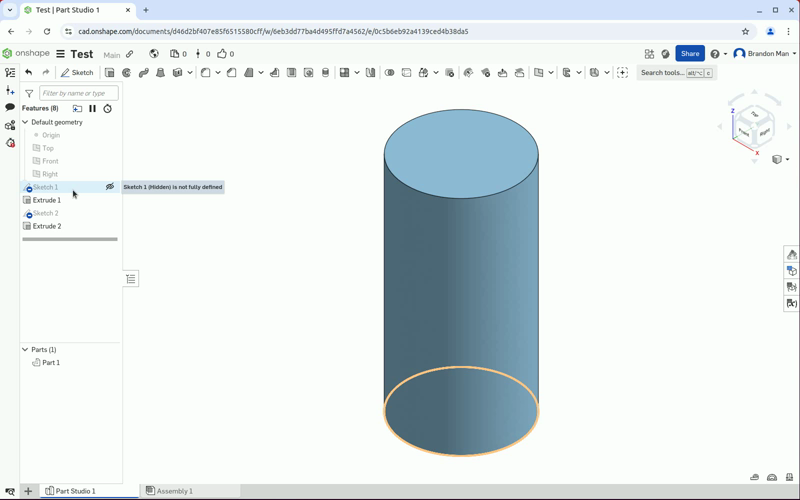
click(73, 189)